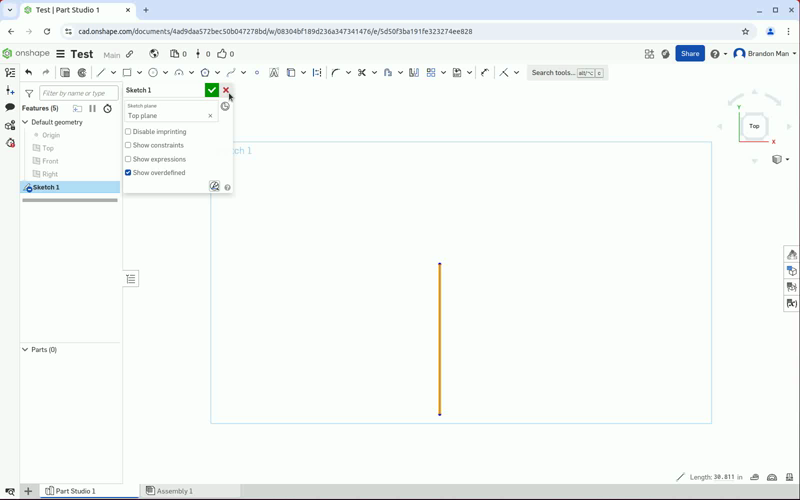
key(shift+h)
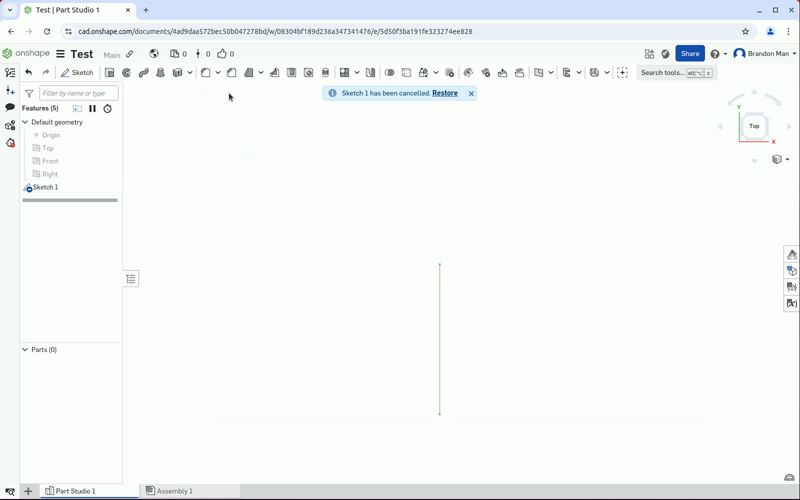
key(shift+s)
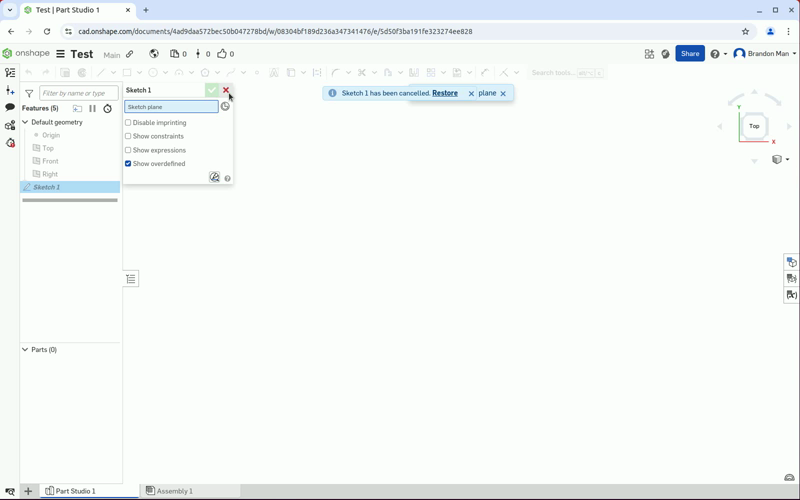
mouse_move(73, 150)
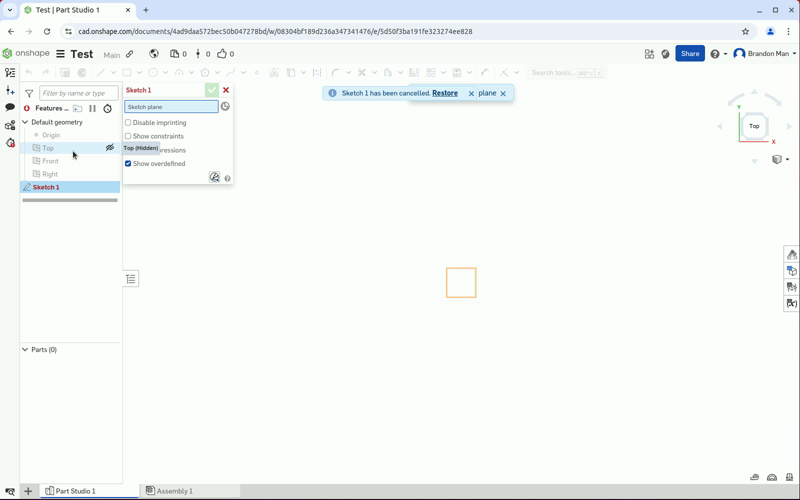
click(73, 150)
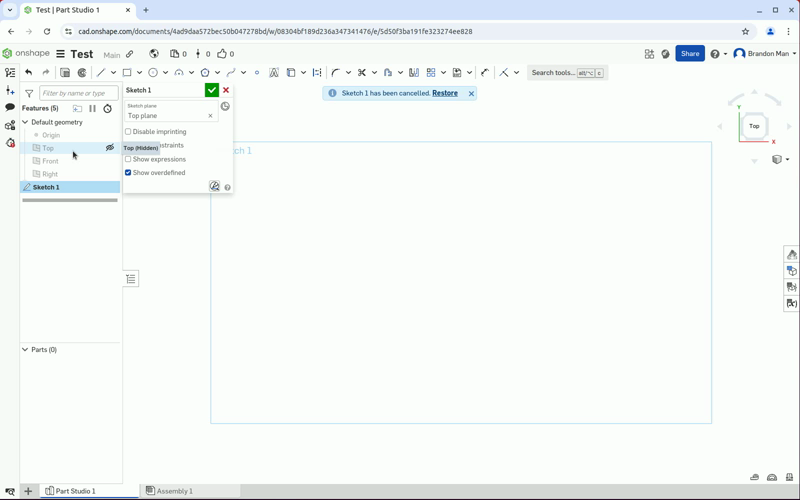
mouse_move(73, 352)
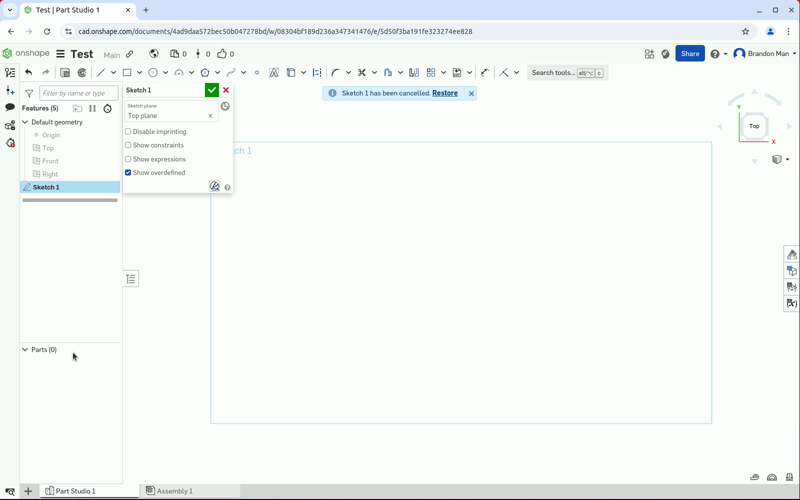
key(y)
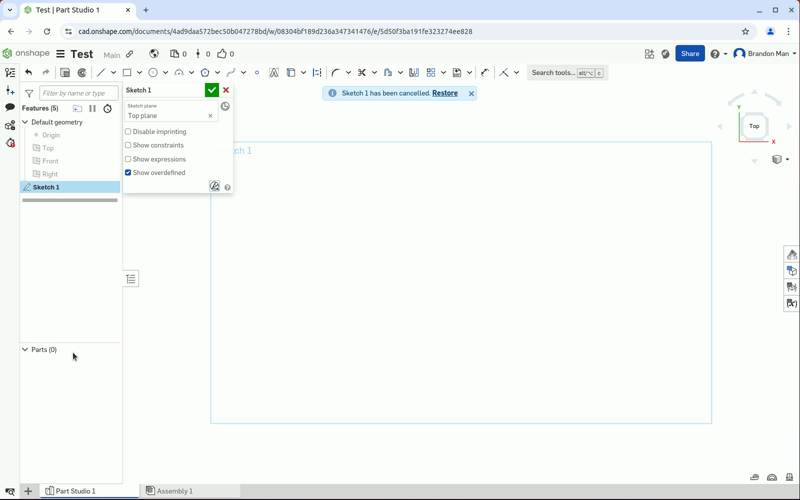
key(c)
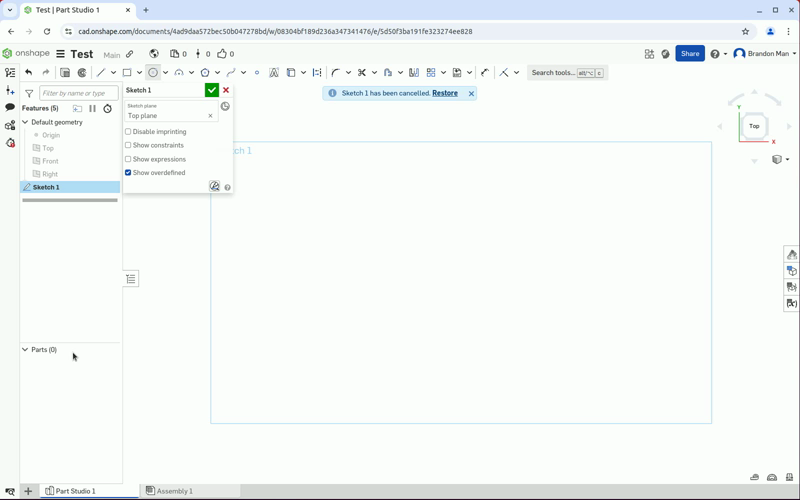
key_down(shift)
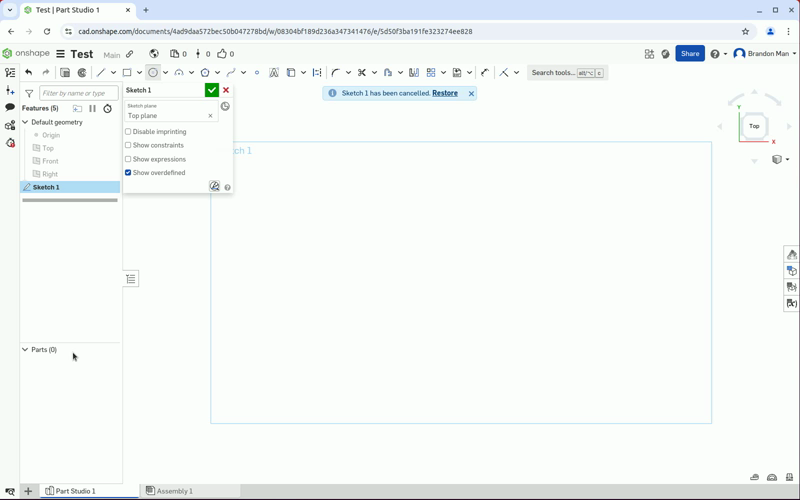
mouse_move(461, 282)
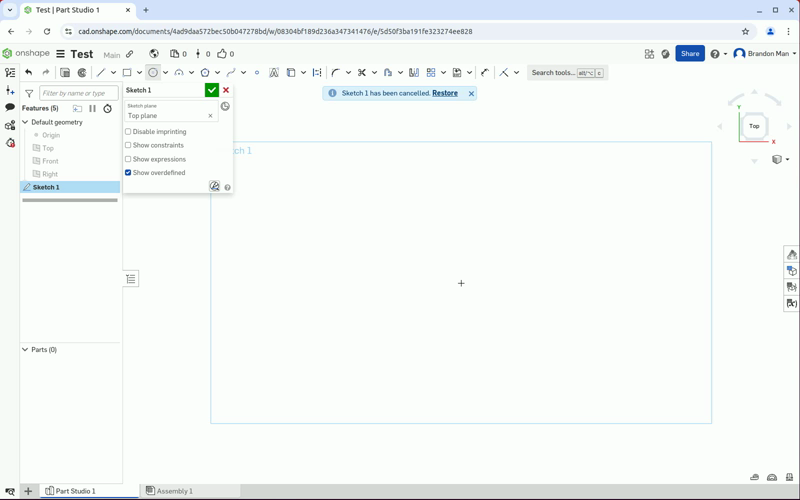
click(461, 282)
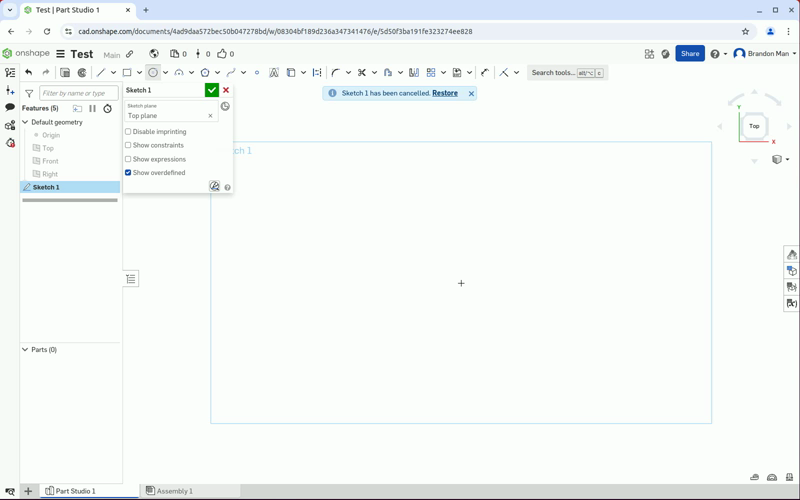
key_up(shift)
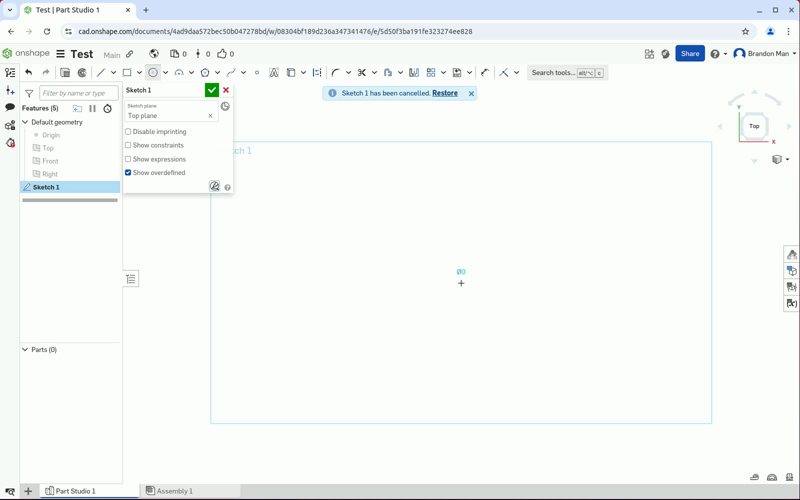
mouse_move(540, 282)
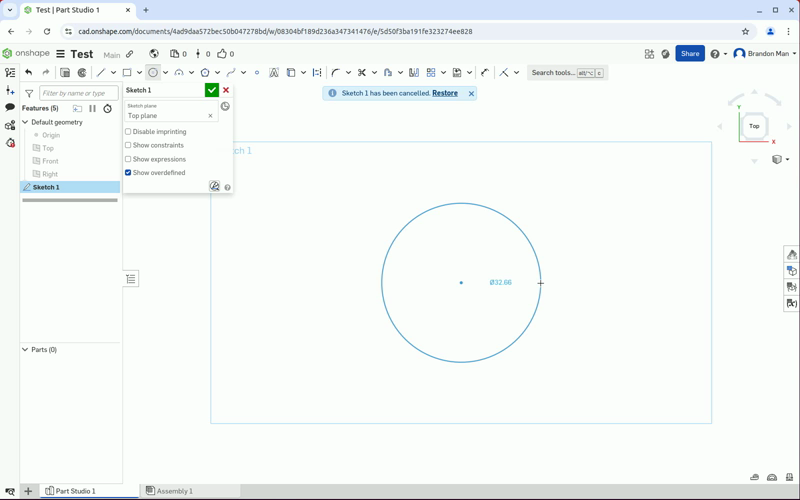
click(540, 282)
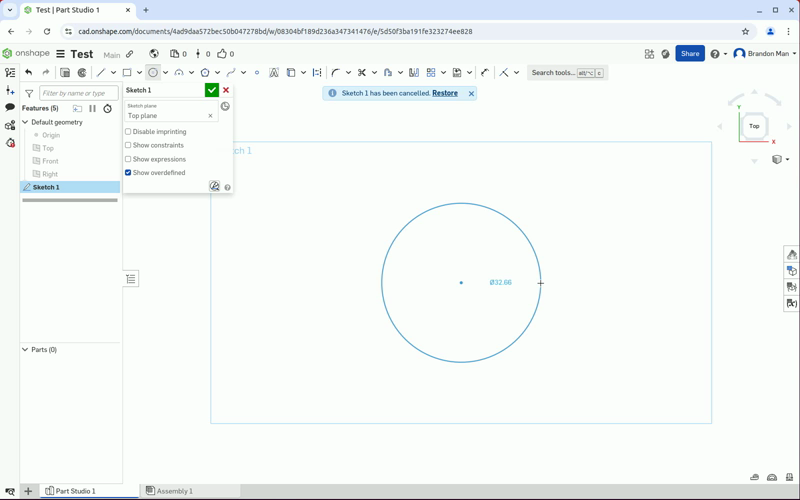
key(esc)
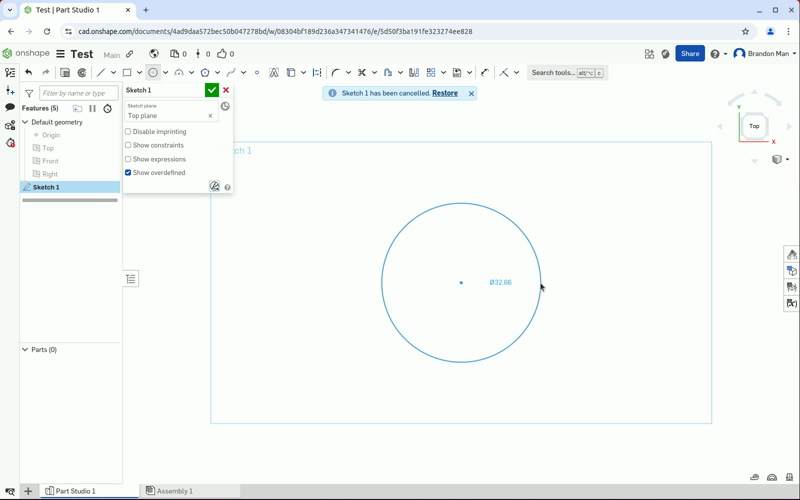
key(c)
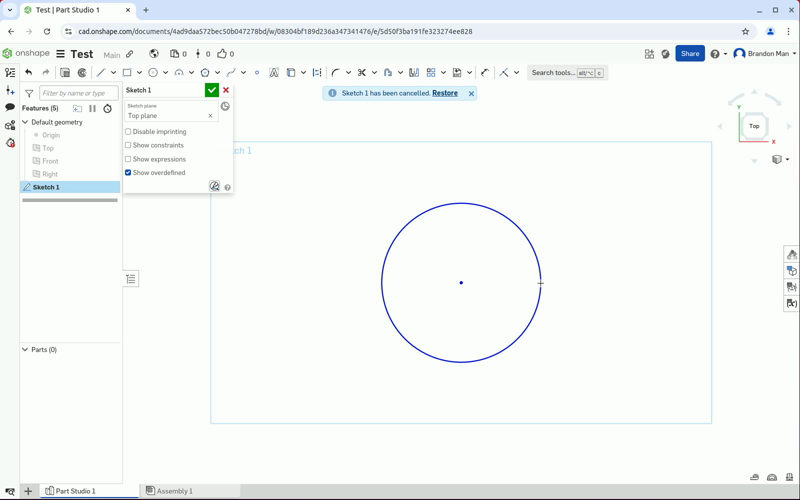
key_down(shift)
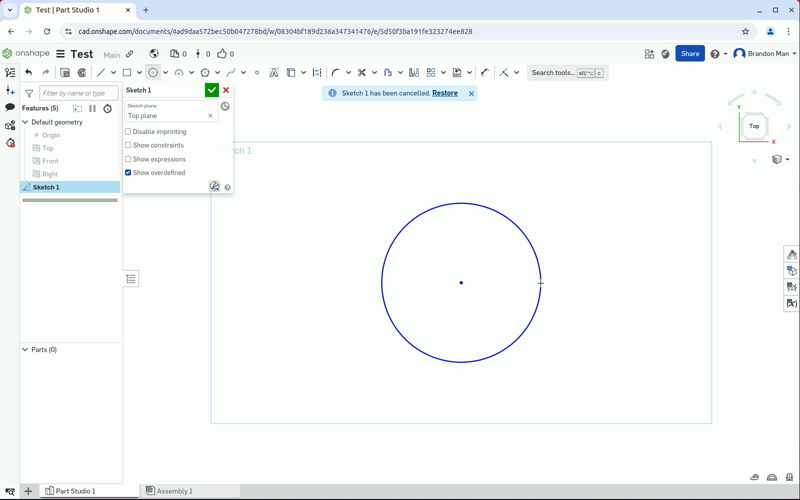
mouse_move(461, 282)
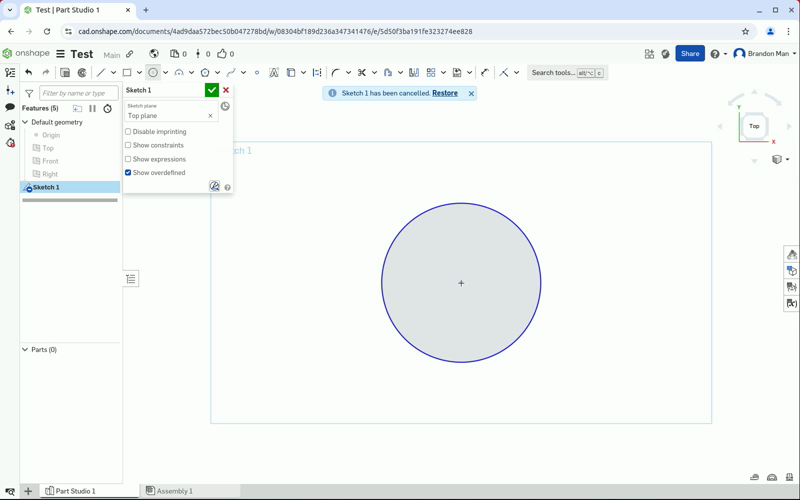
click(461, 282)
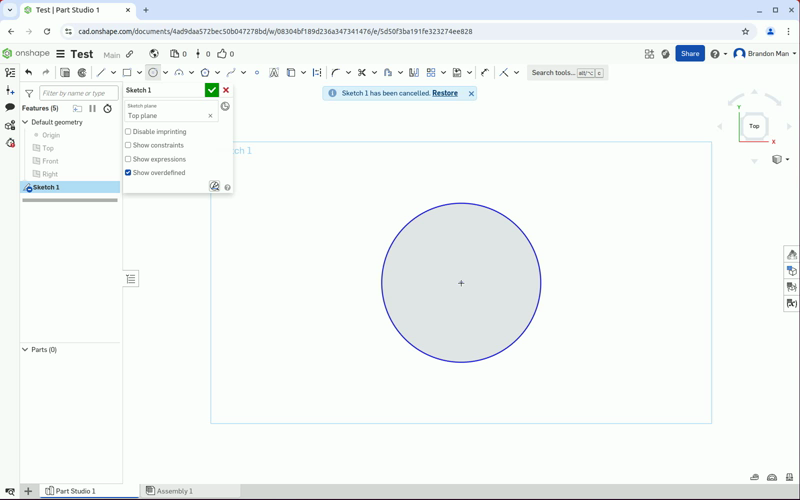
key_up(shift)
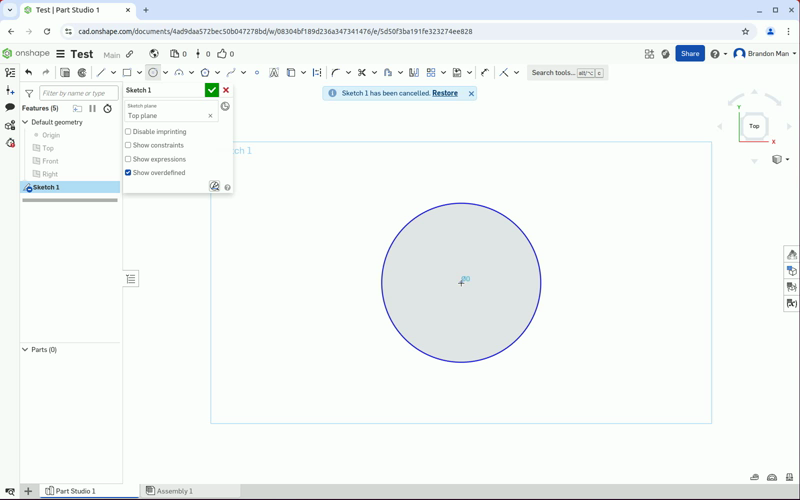
mouse_move(535, 282)
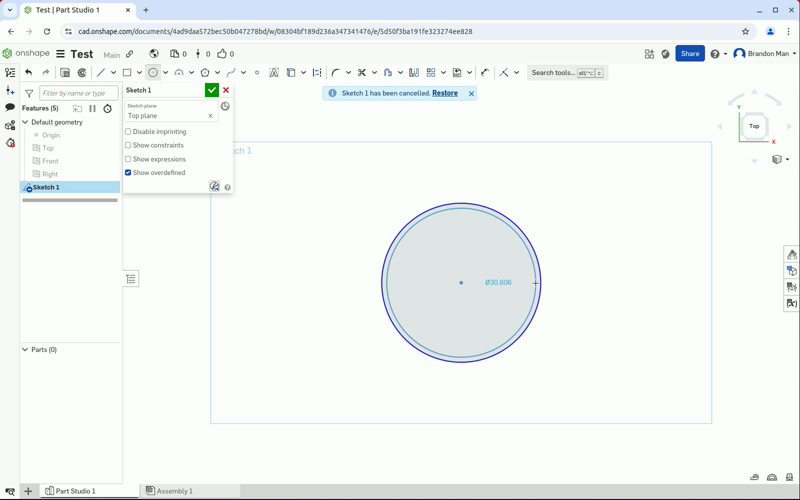
click(535, 282)
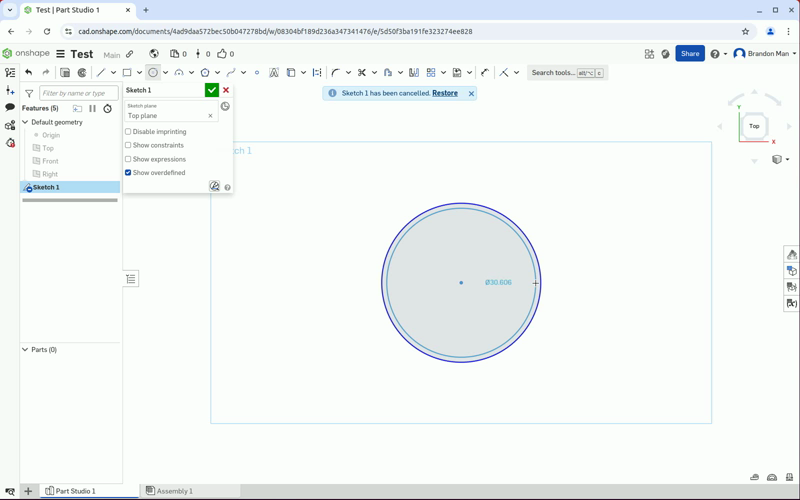
key(esc)
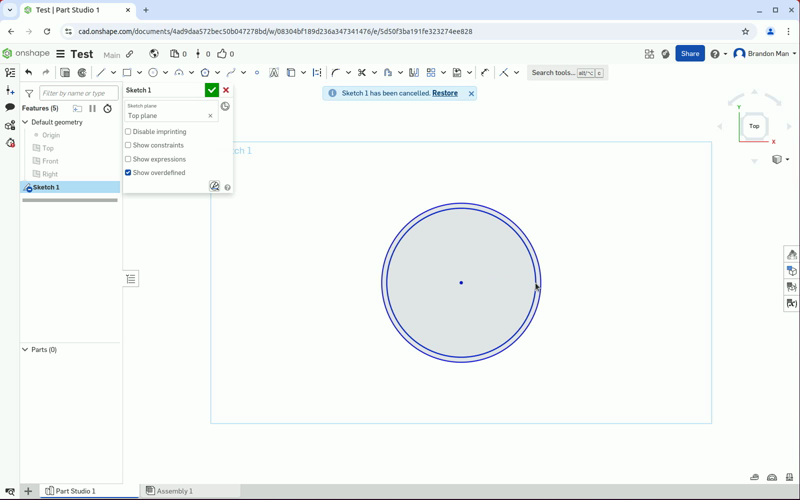
mouse_move(492, 212)
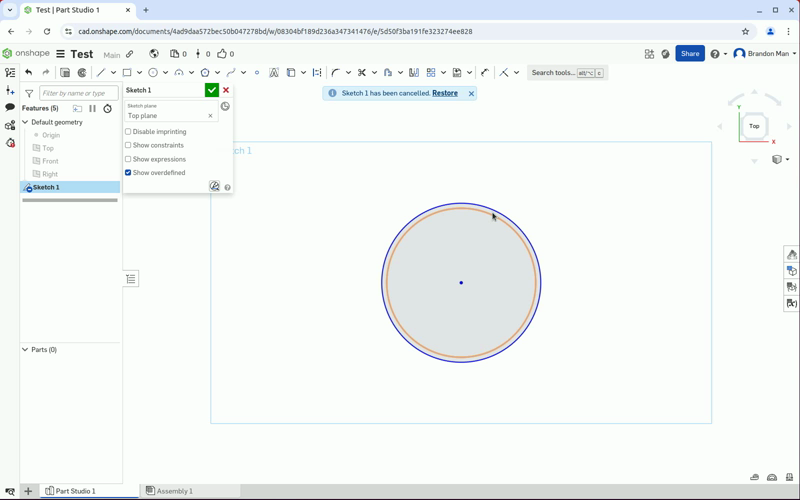
click(492, 212)
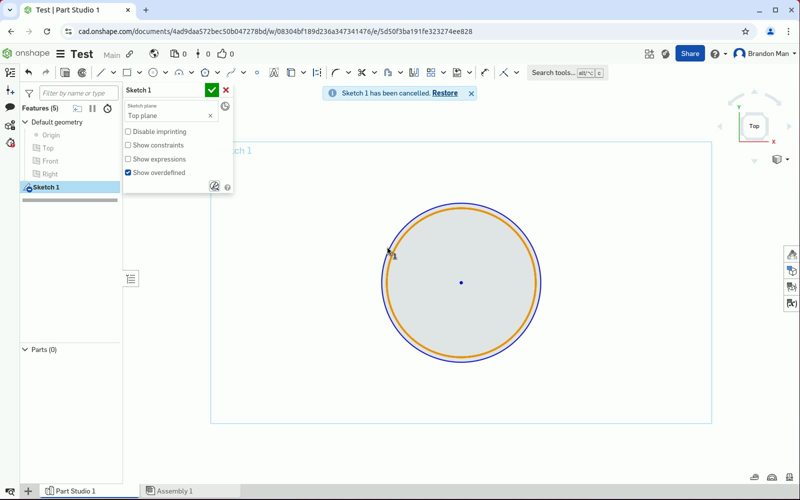
mouse_move(73, 352)
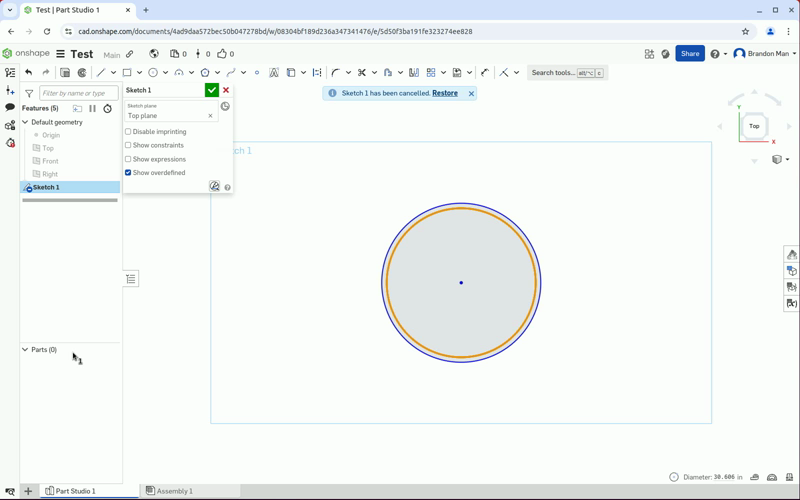
key(shift+y)
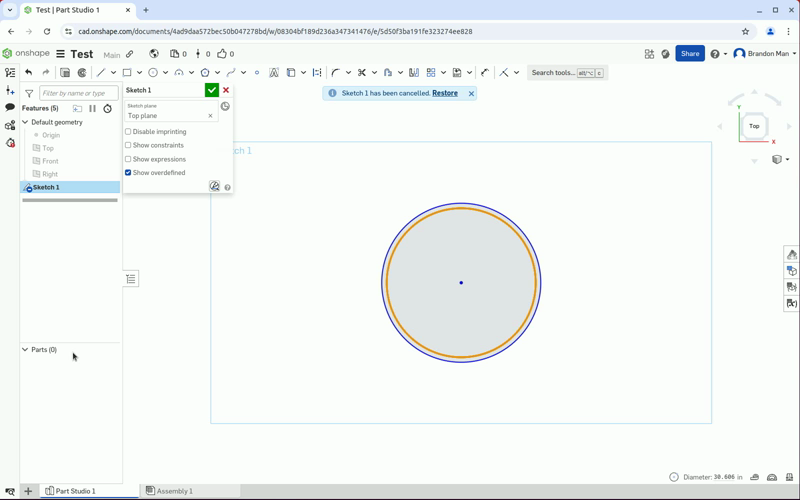
key(shift+e)
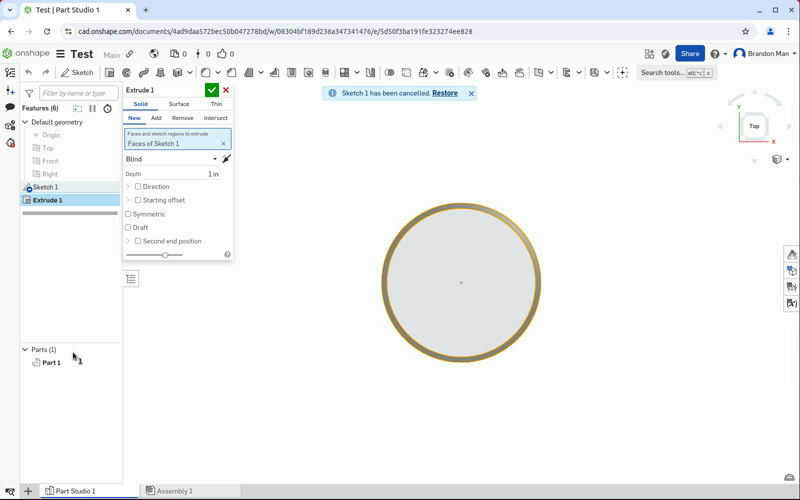
mouse_move(143, 106)
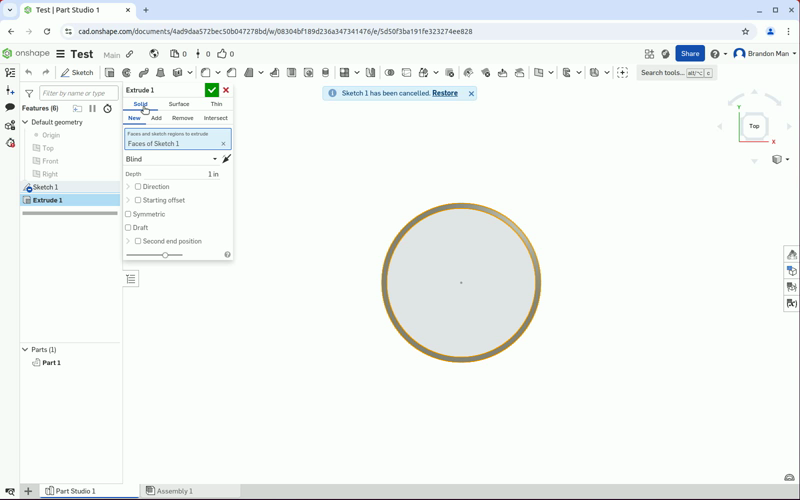
click(143, 106)
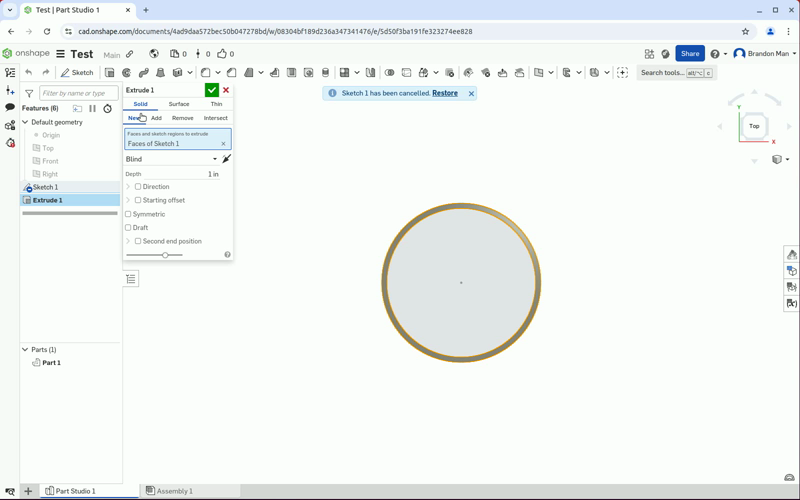
mouse_move(137, 120)
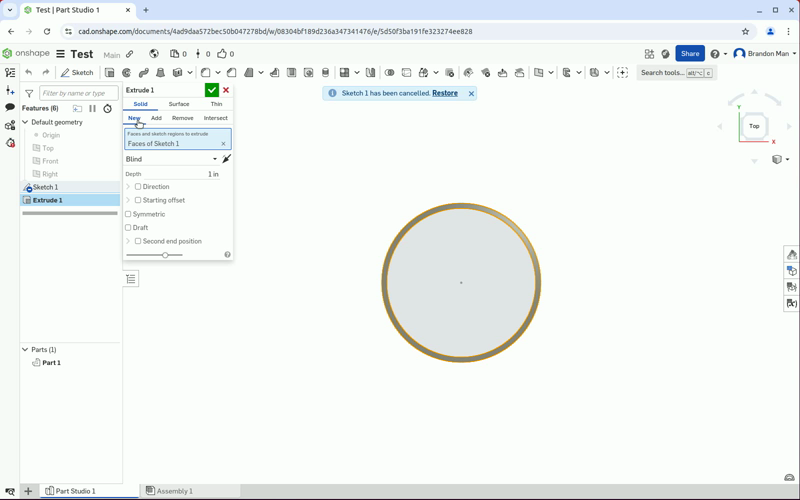
click(137, 120)
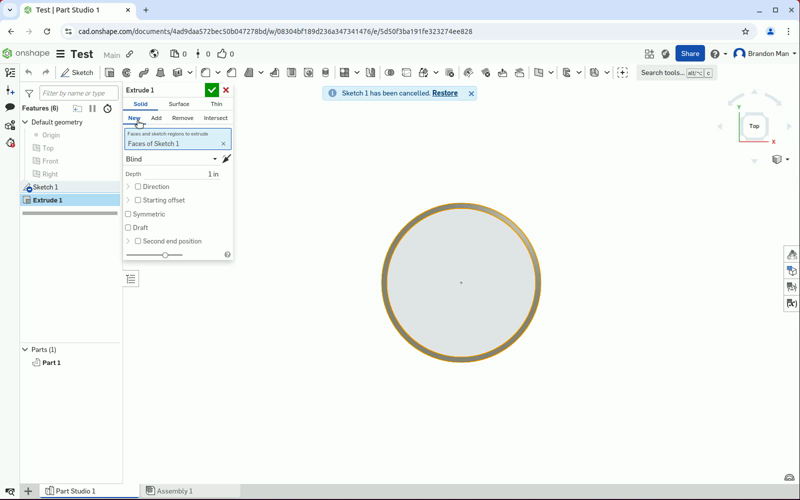
key(tab, 4)
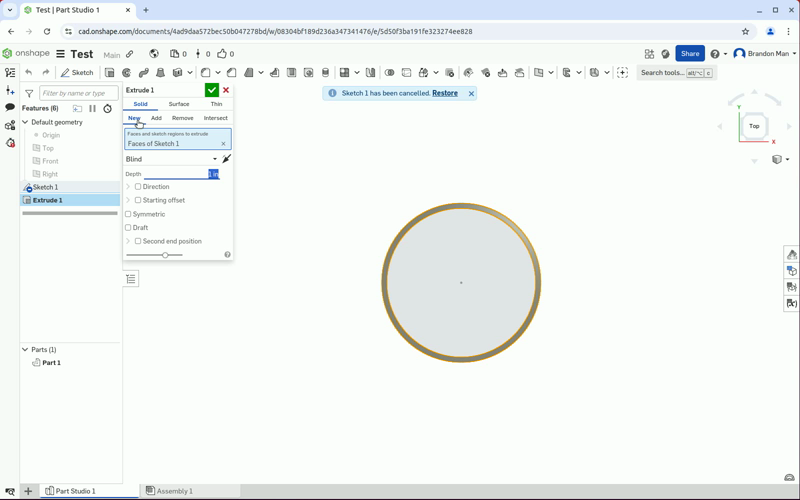
text(23.108)
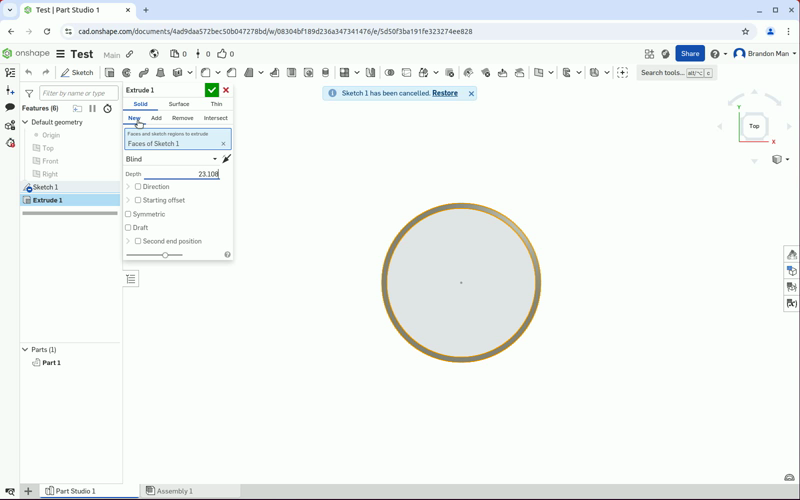
key(enter)
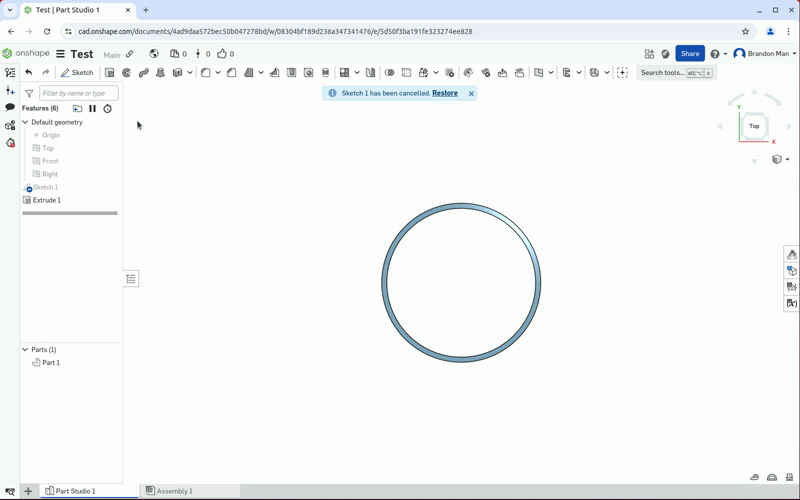
key(shift+h)
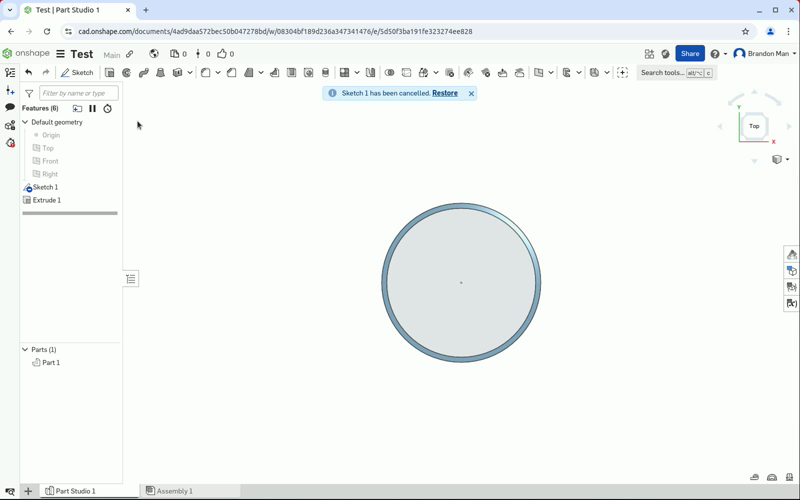
key(shift+h)
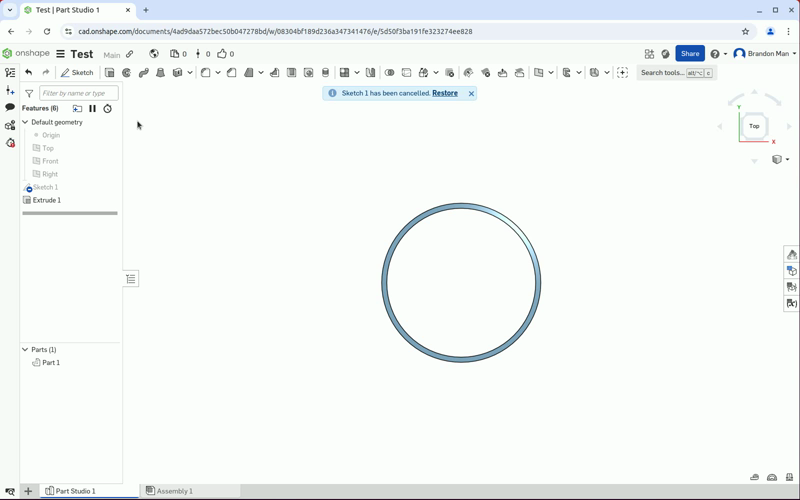
mouse_move(73, 189)
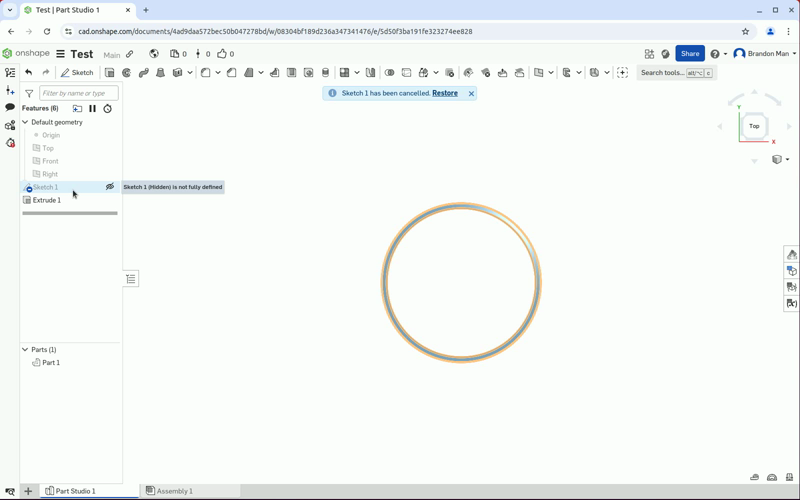
click(73, 189)
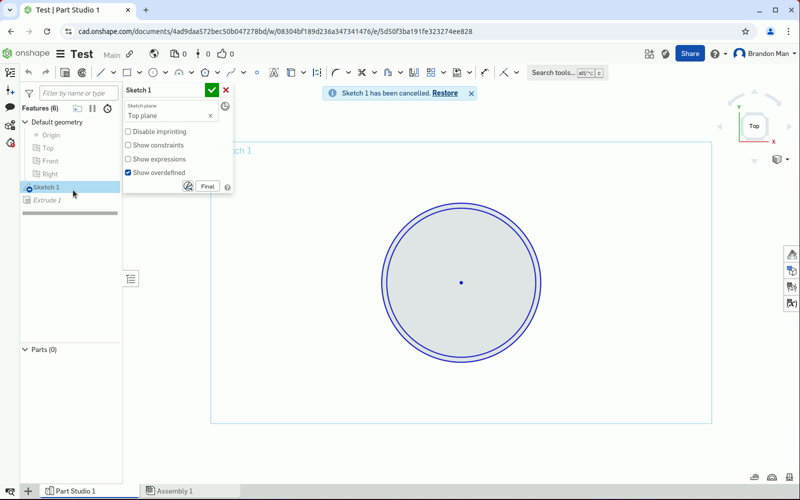
mouse_move(229, 92)
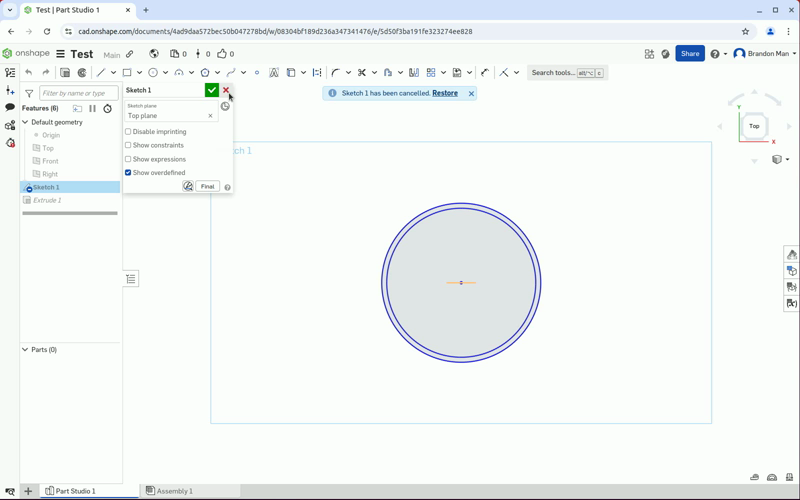
click(229, 92)
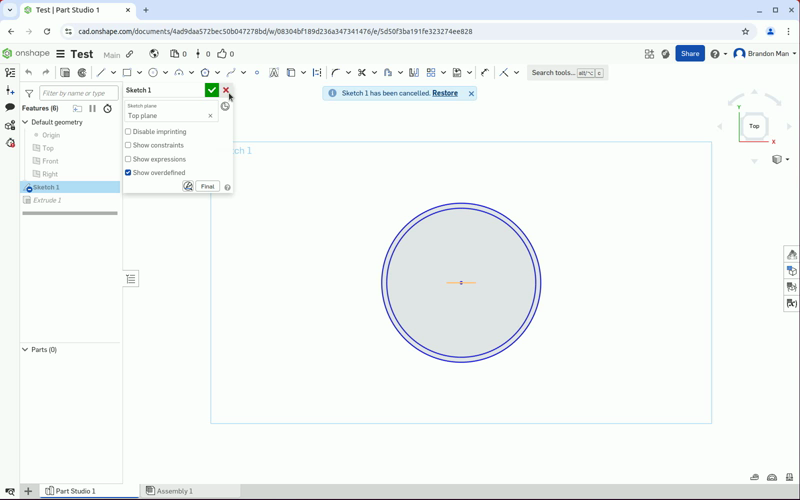
key(shift+s)
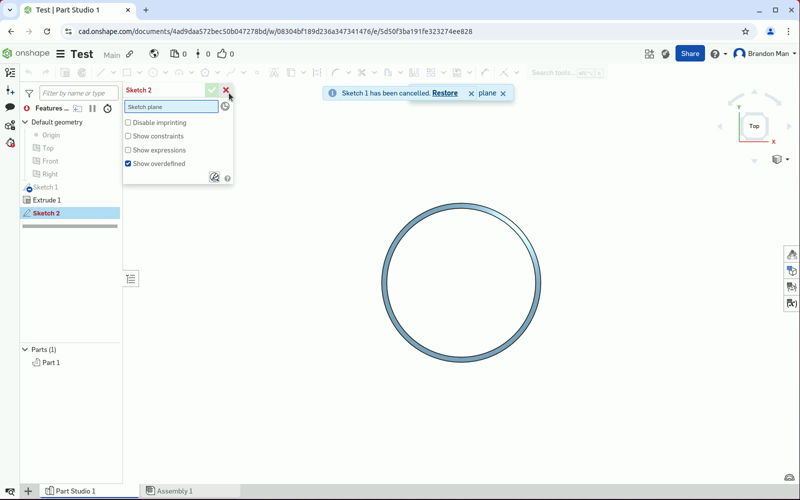
mouse_move(73, 150)
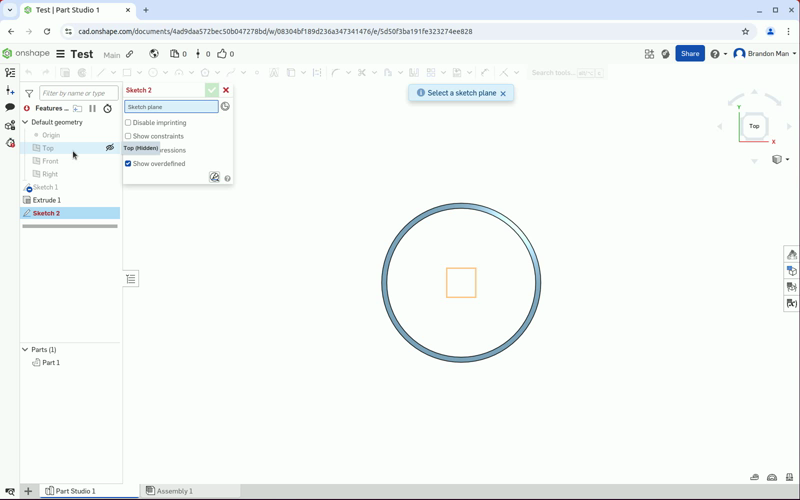
click(73, 150)
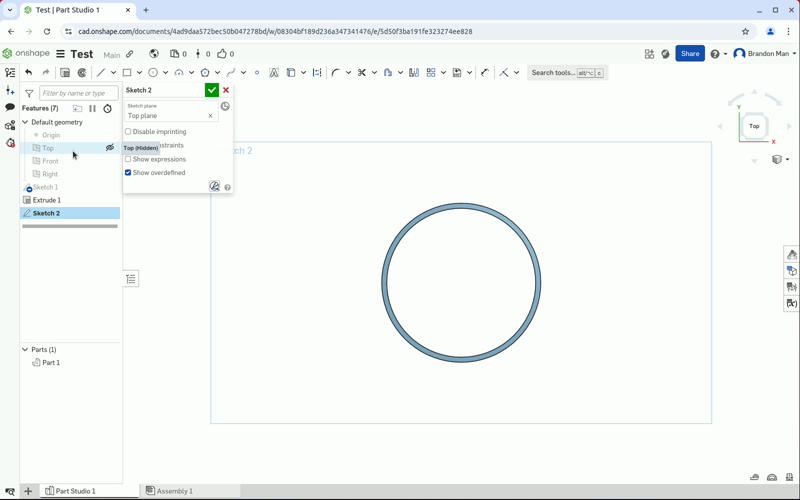
mouse_move(73, 352)
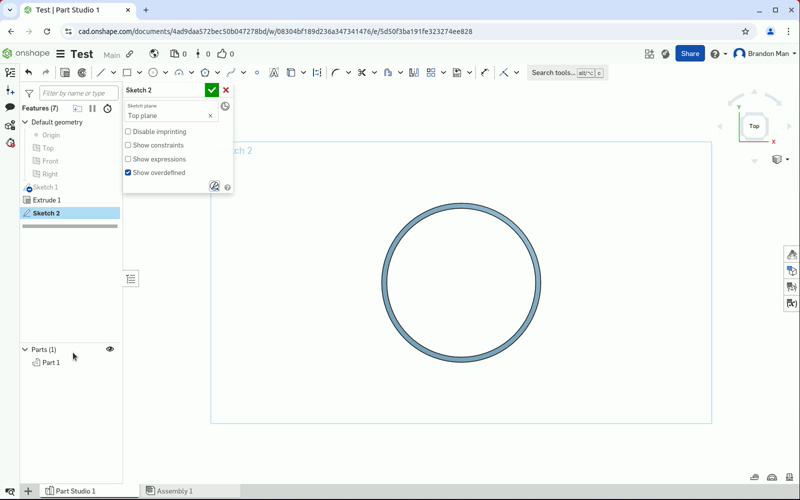
key(y)
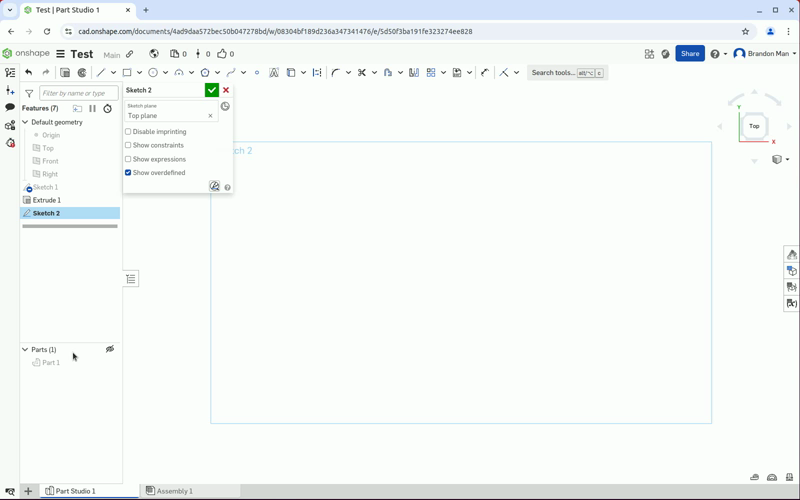
key(c)
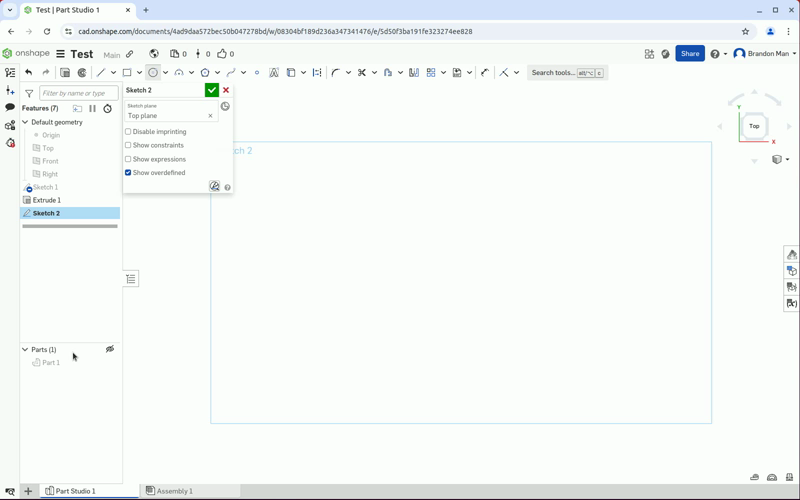
key_down(shift)
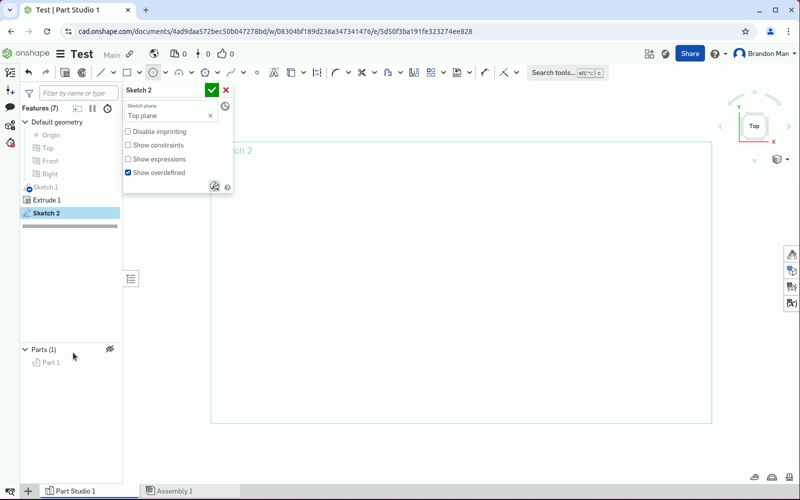
mouse_move(460, 282)
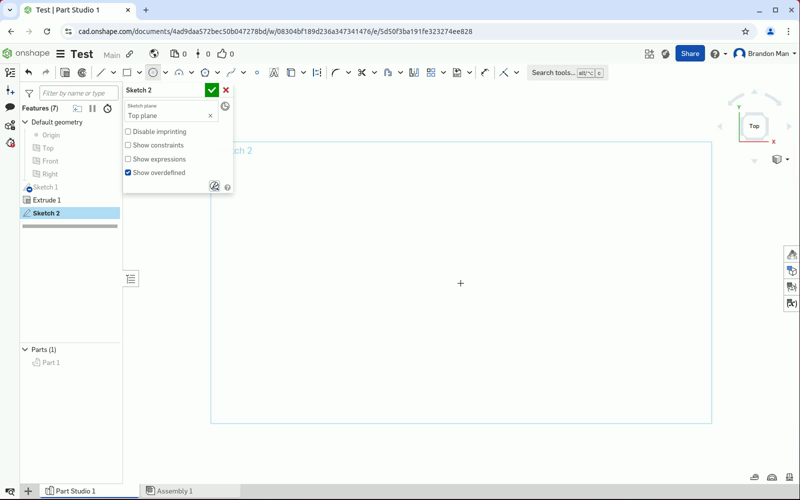
click(460, 282)
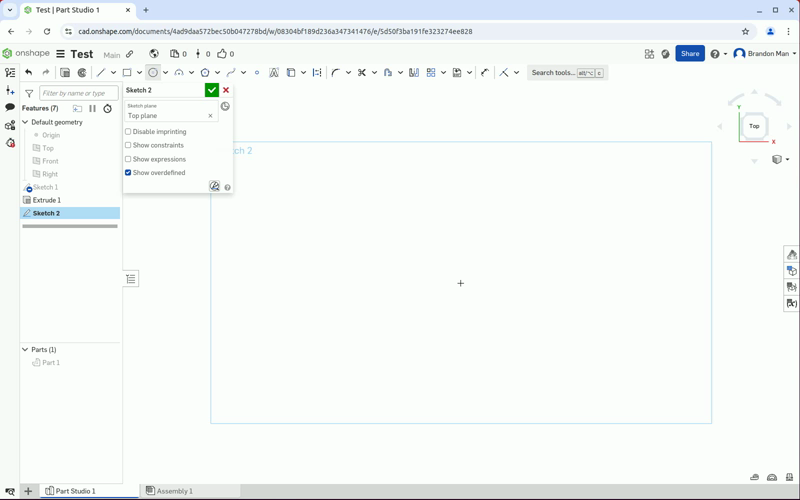
key_up(shift)
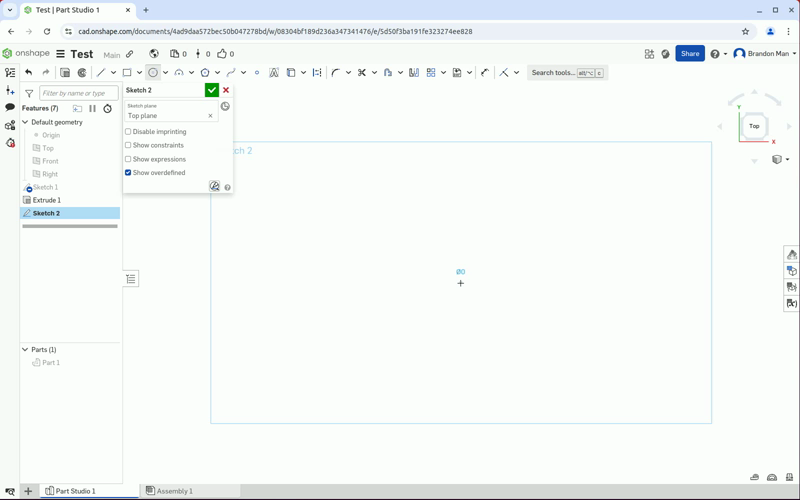
mouse_move(548, 282)
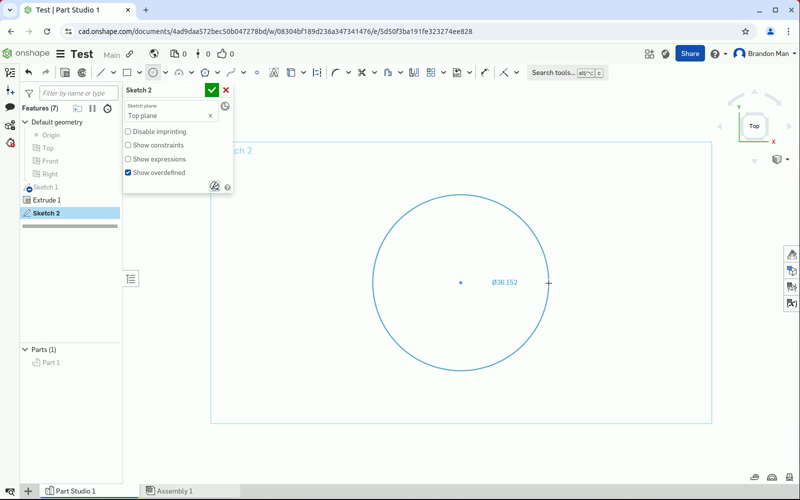
click(548, 282)
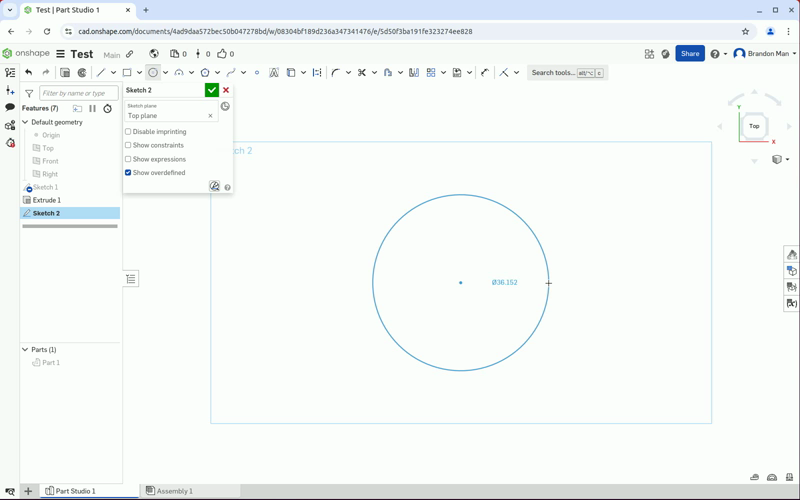
key(esc)
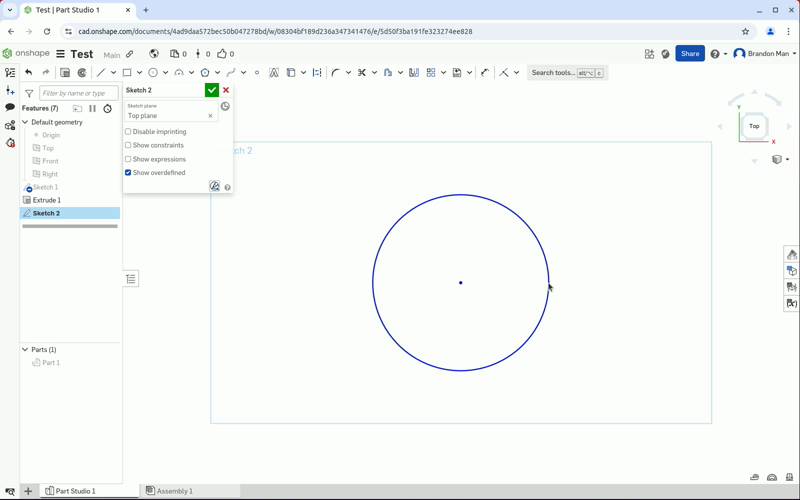
key(c)
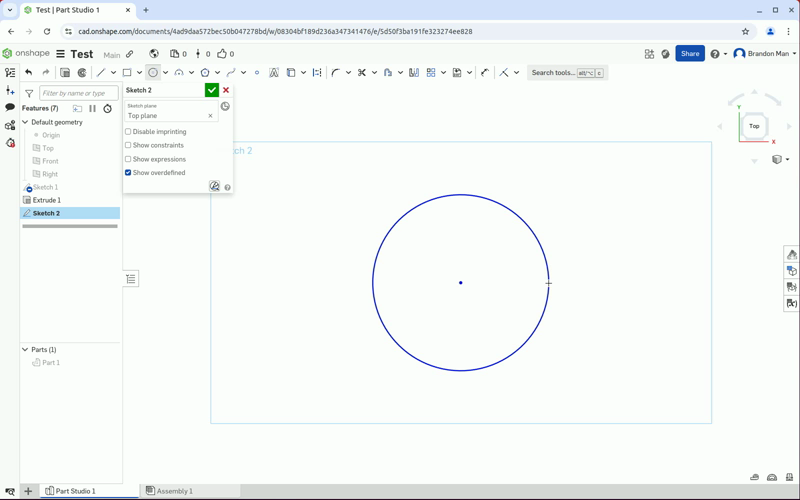
key_down(shift)
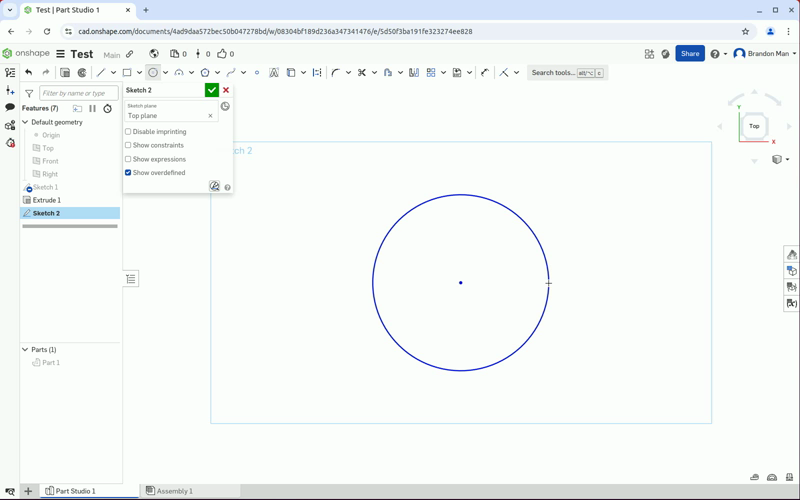
mouse_move(460, 282)
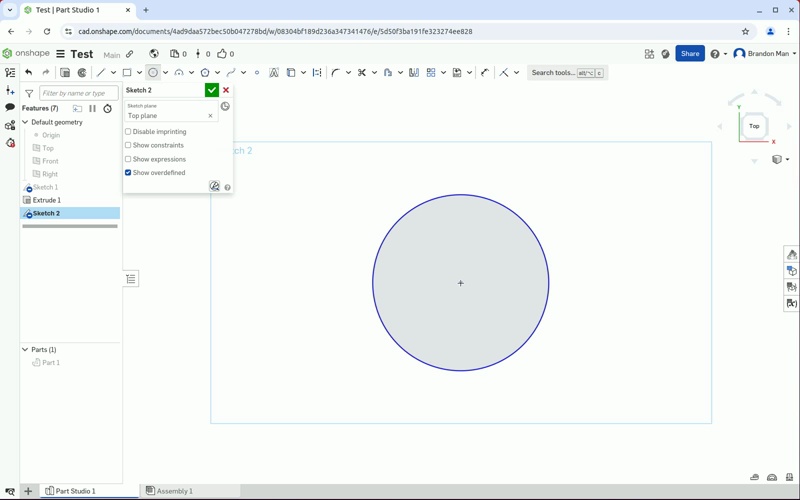
click(460, 282)
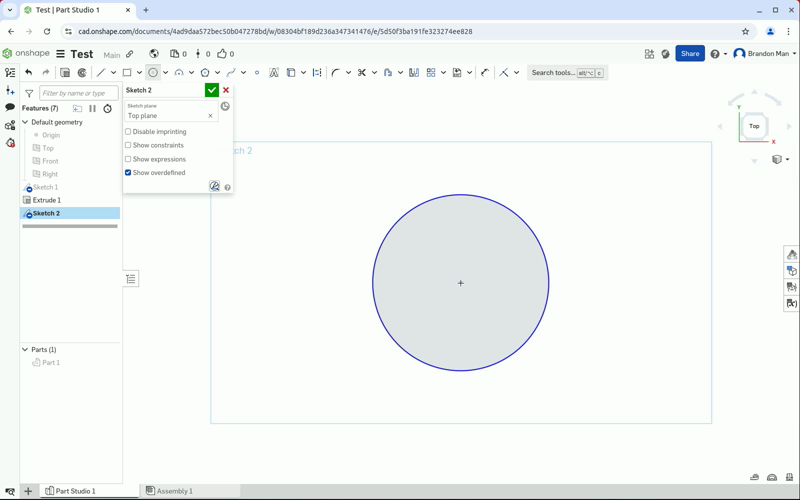
key_up(shift)
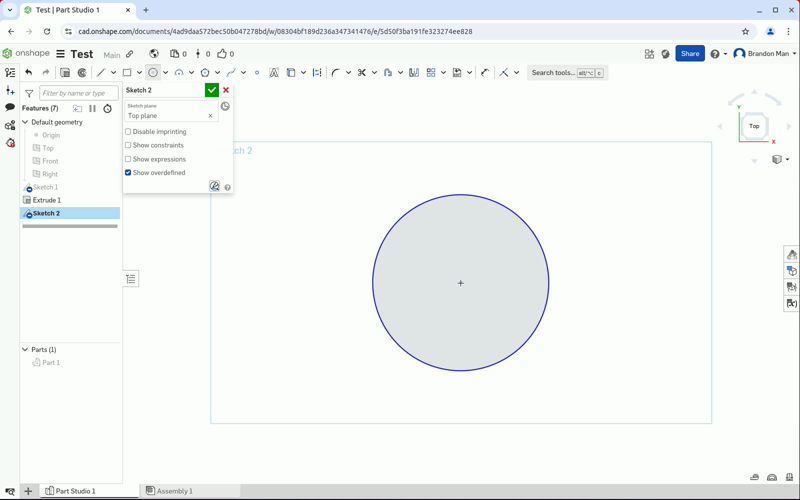
mouse_move(534, 282)
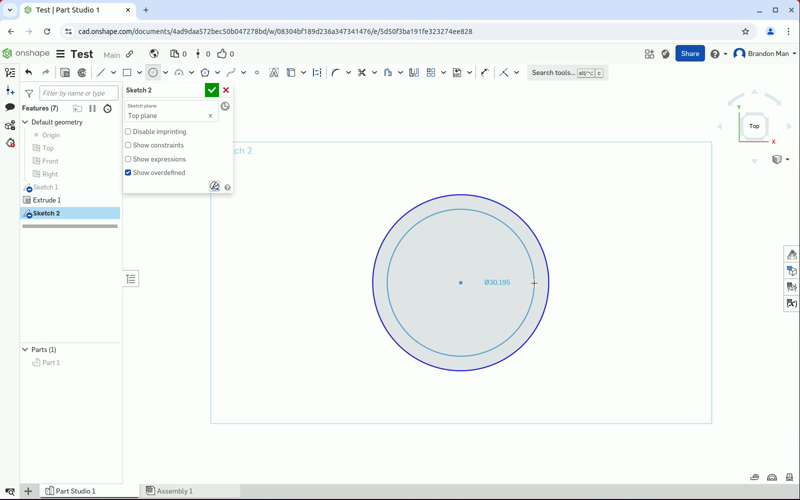
click(534, 282)
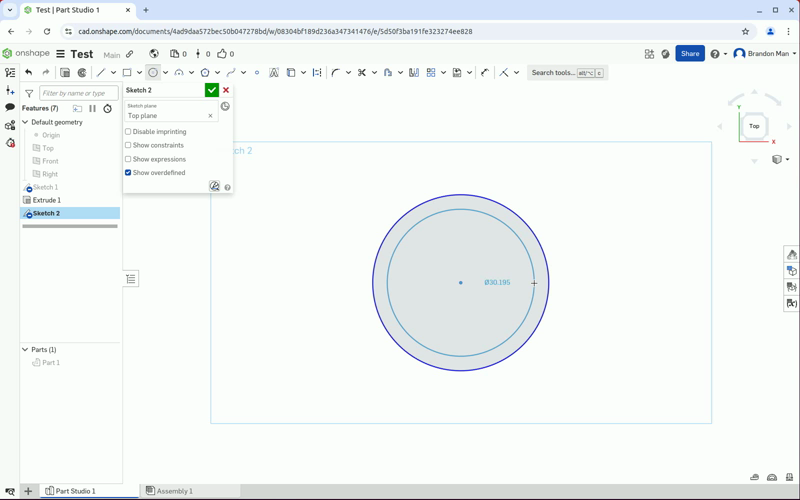
key(esc)
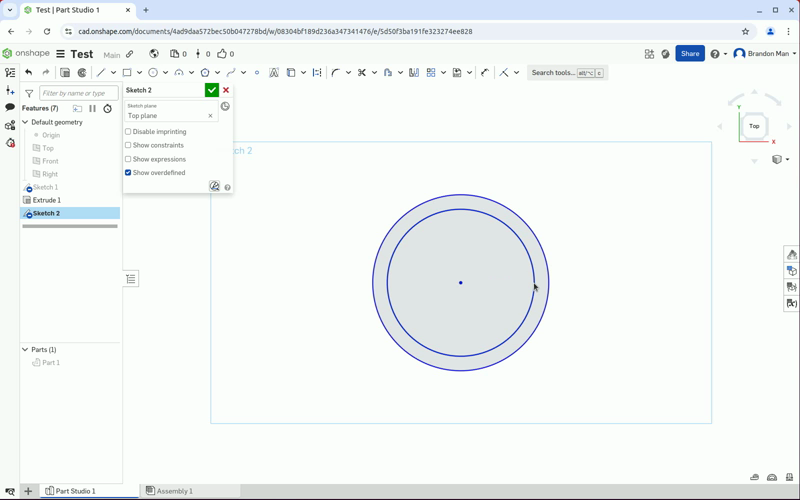
mouse_move(529, 329)
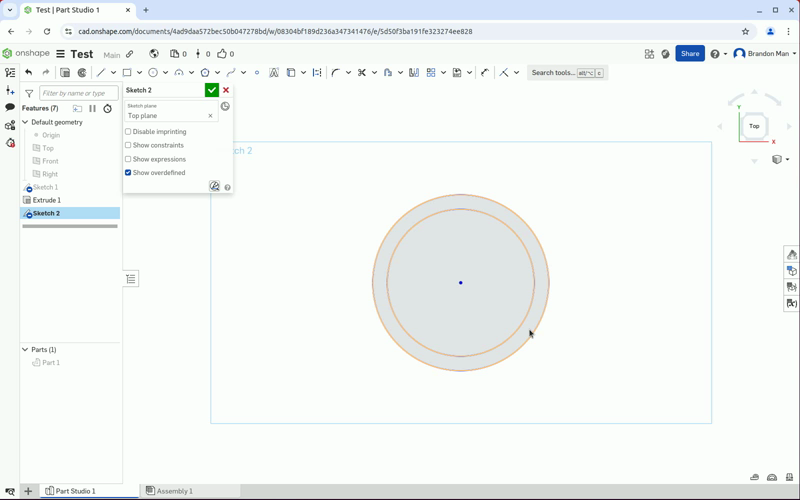
click(529, 329)
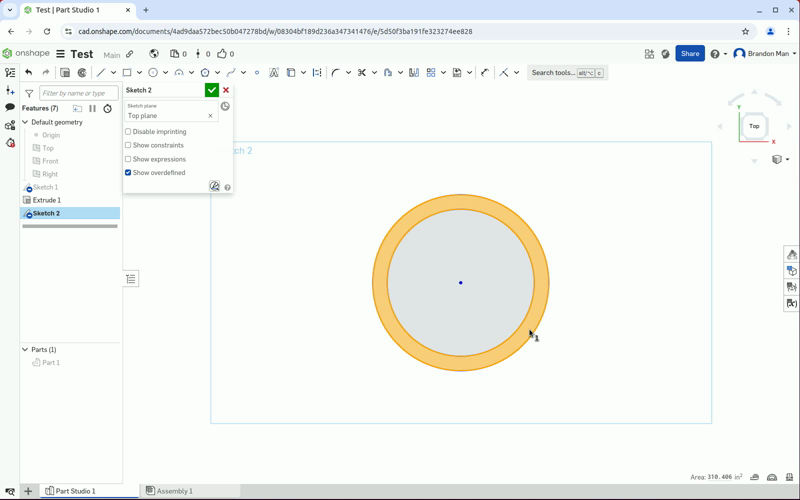
mouse_move(73, 352)
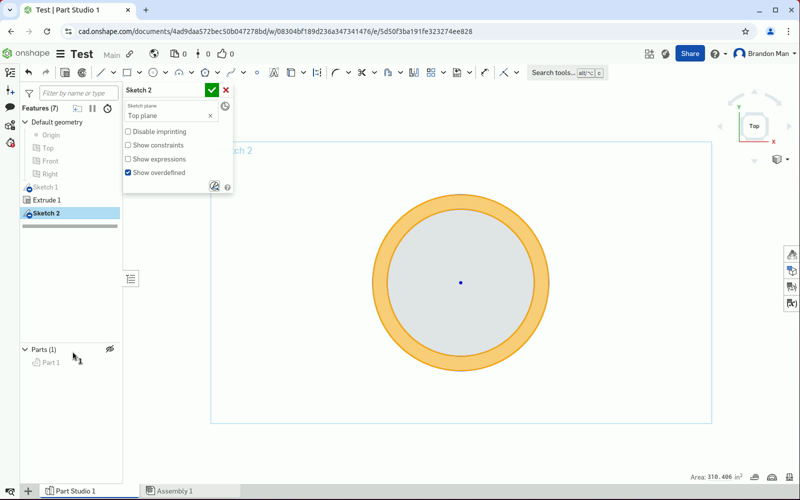
key(shift+y)
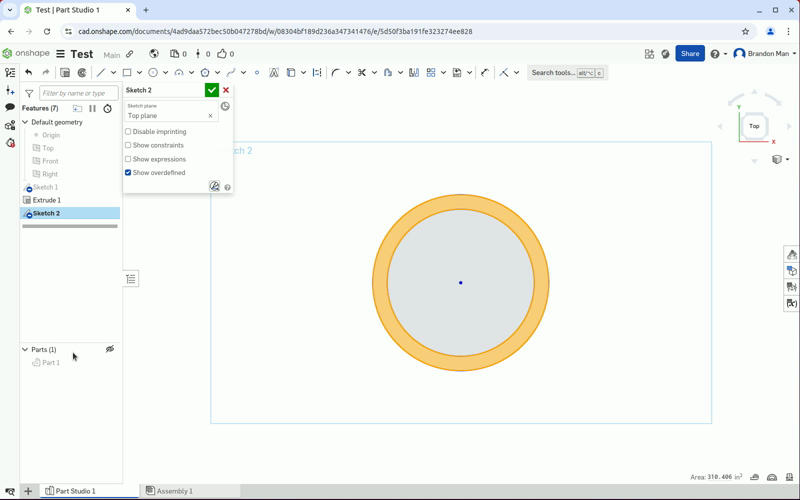
key(shift+e)
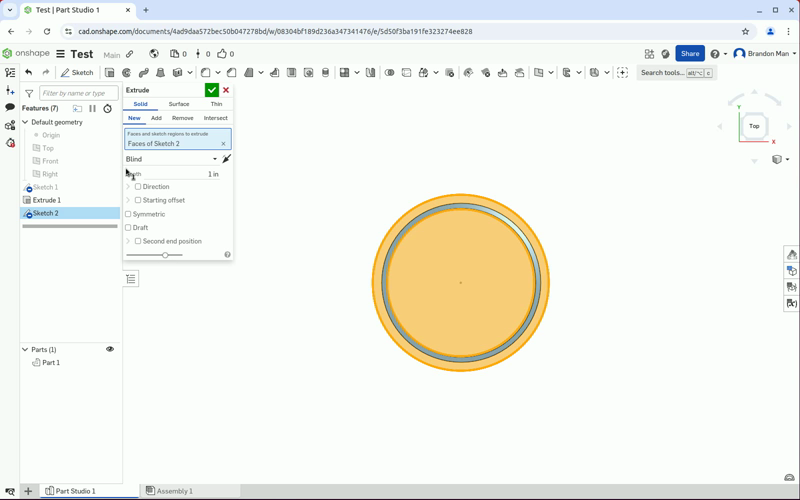
mouse_move(143, 106)
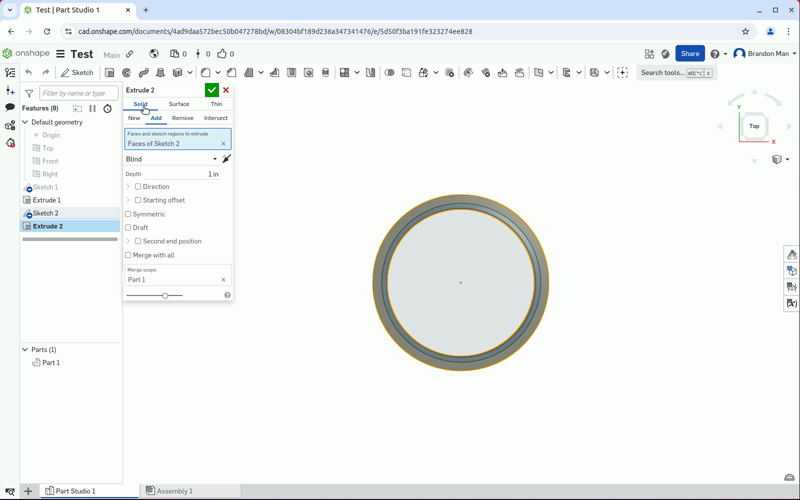
click(143, 106)
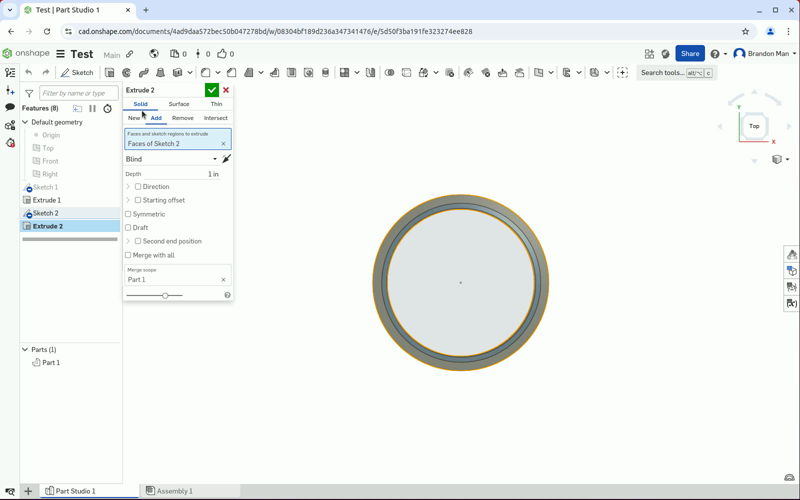
mouse_move(137, 120)
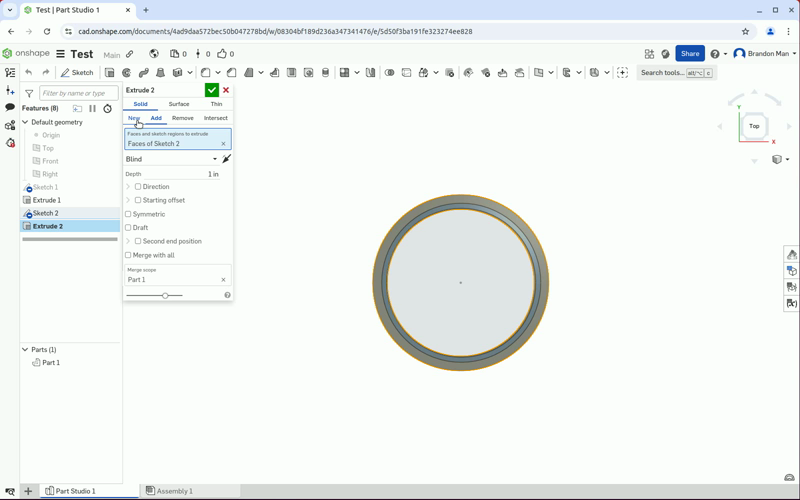
click(137, 120)
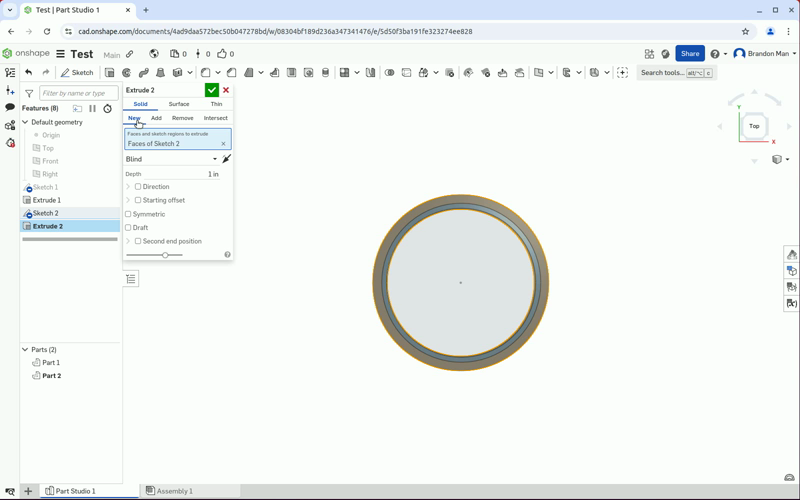
key(tab, 4)
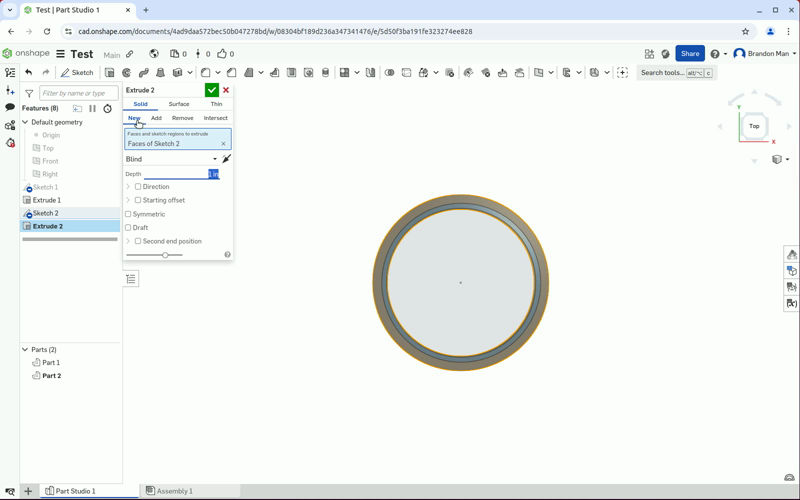
text(0.963)
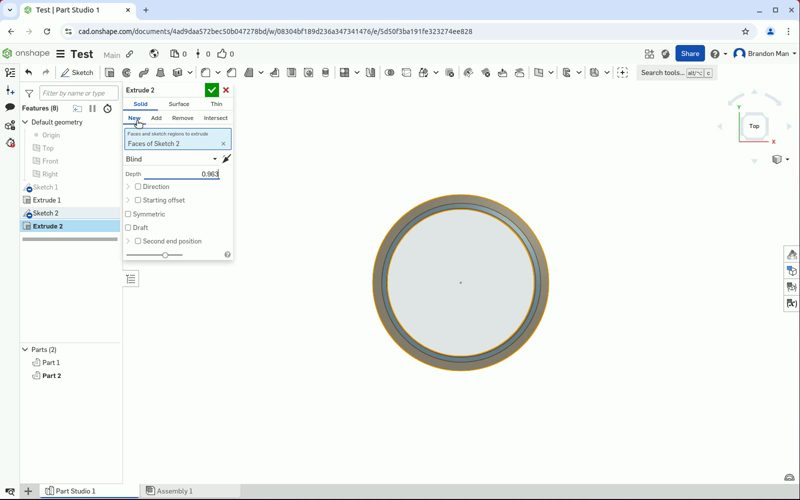
key(enter)
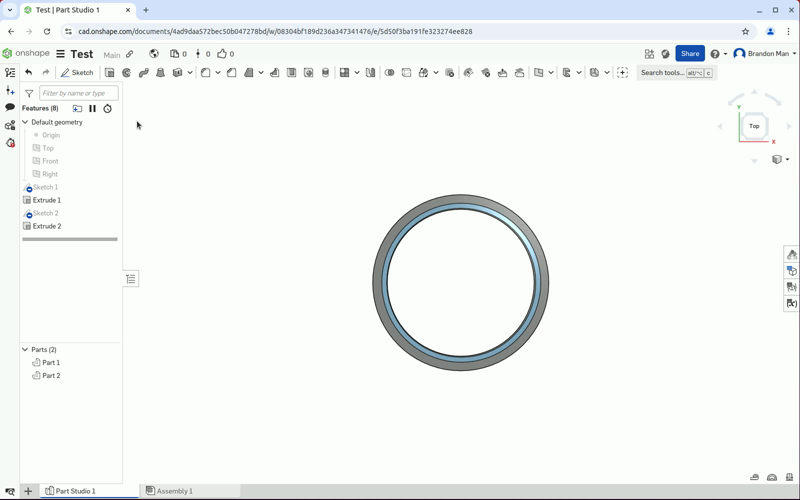
key(shift+h)
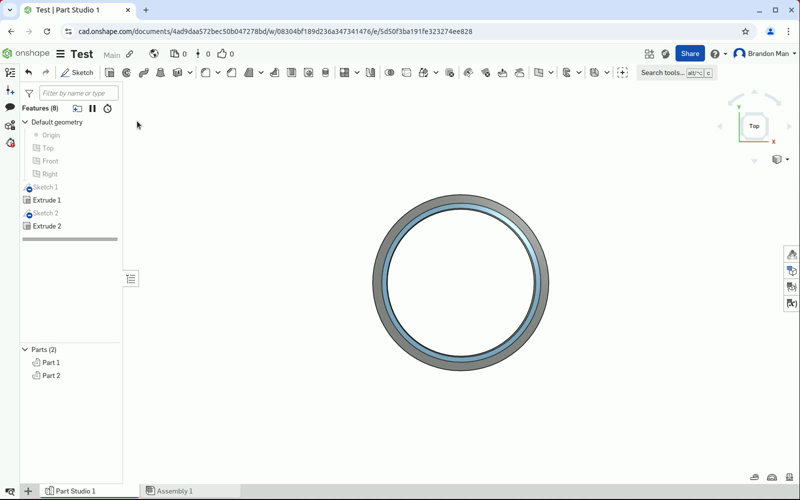
key(shift+h)
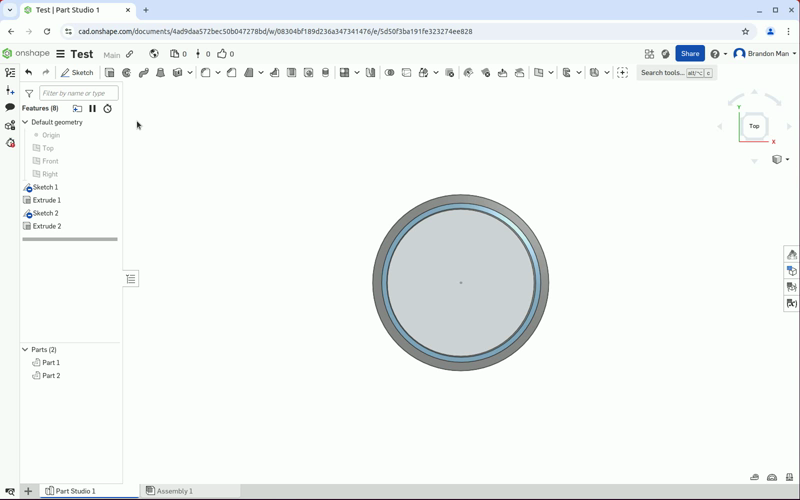
key(shift+7)
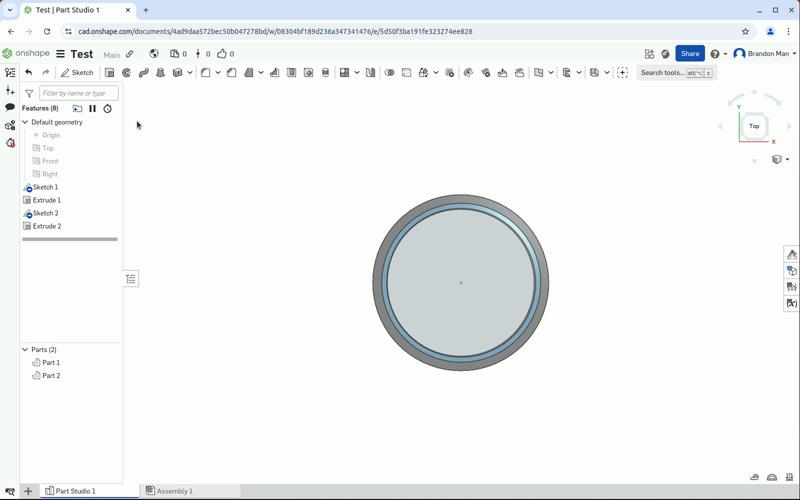
key(up, 3)
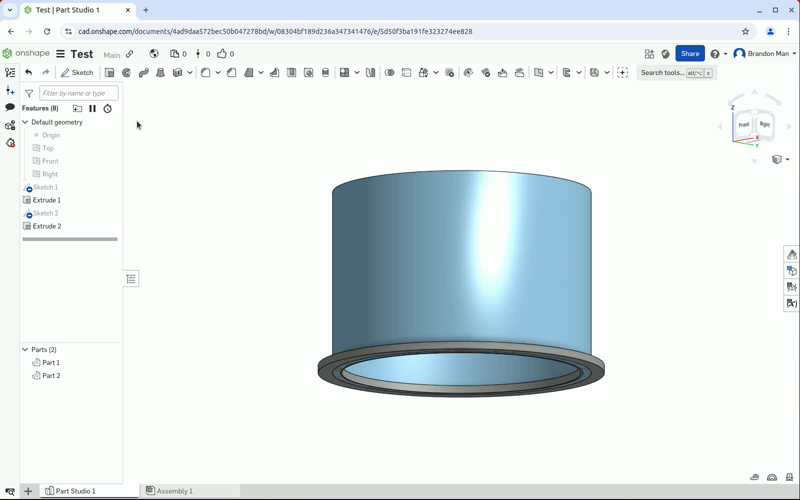
key(left, 3)
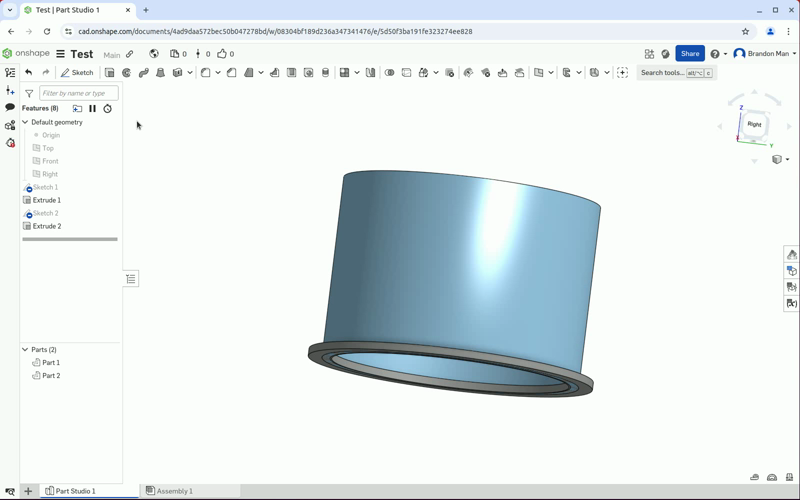
key(right, 3)
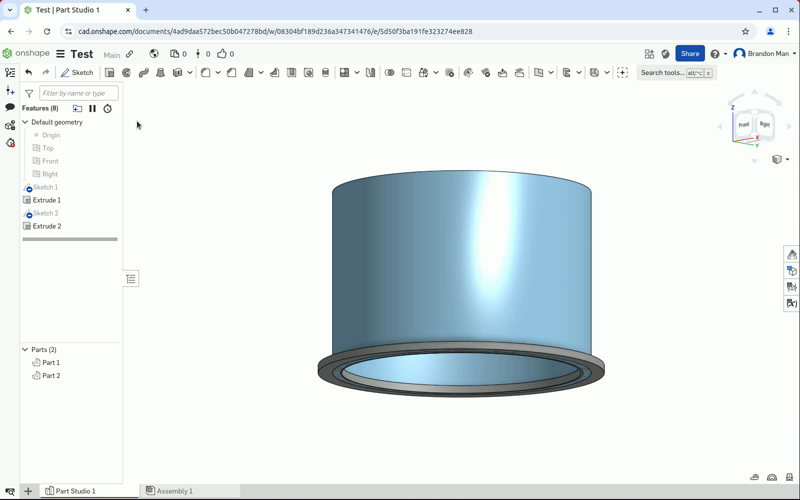
key(down, 3)
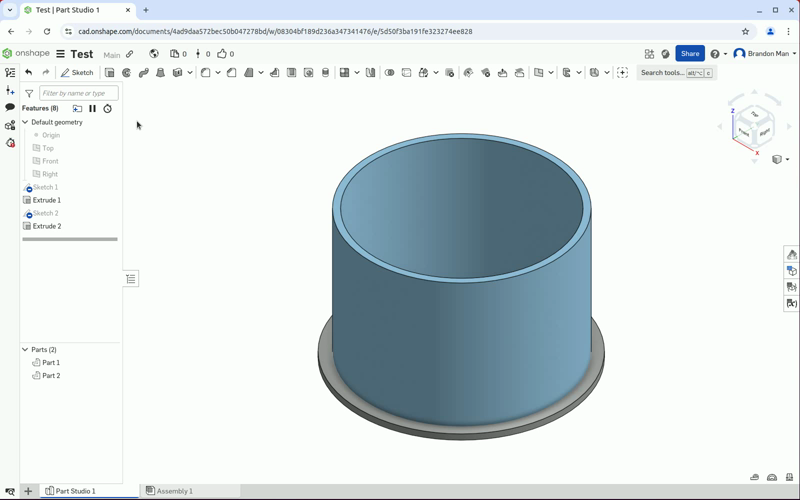
mouse_move(73, 189)
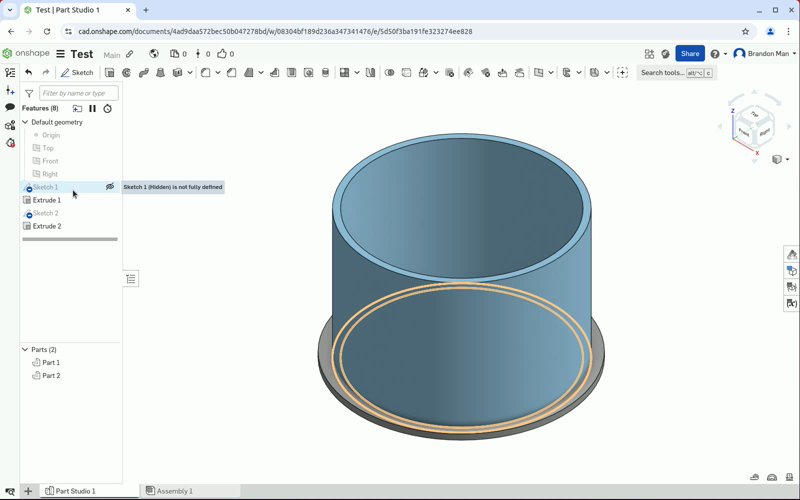
click(73, 189)